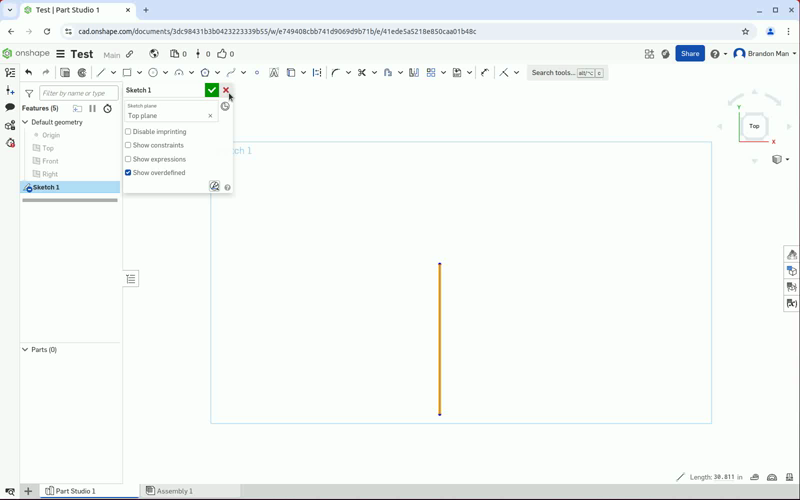
key(shift+h)
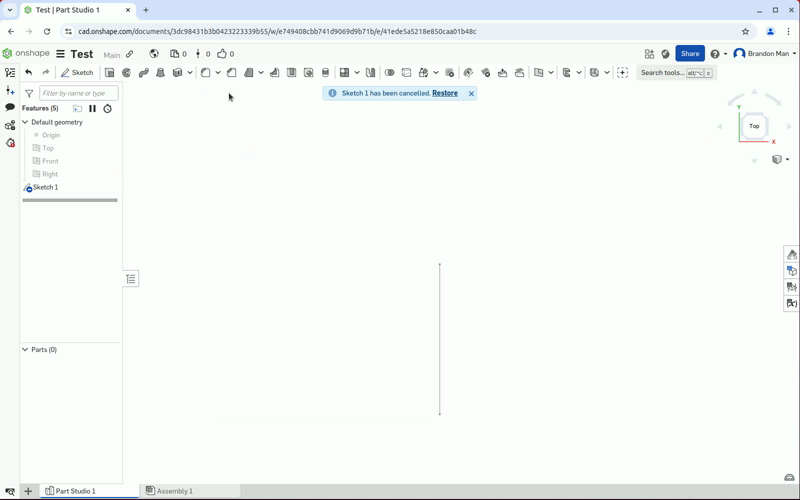
key(shift+s)
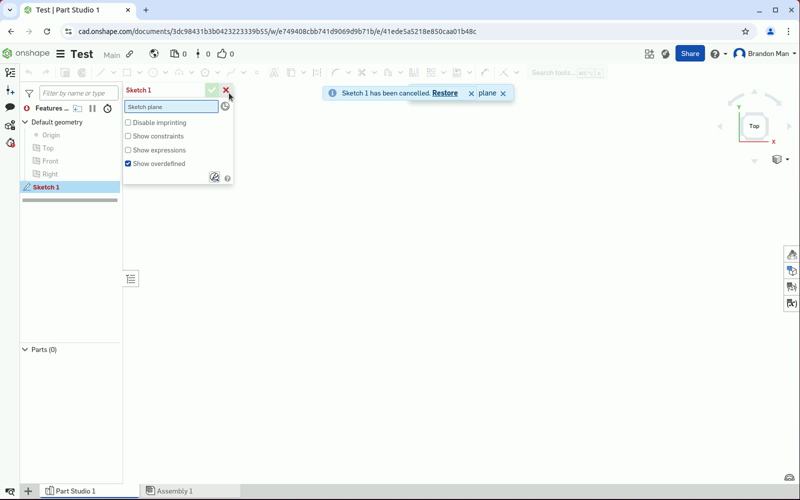
mouse_move(73, 150)
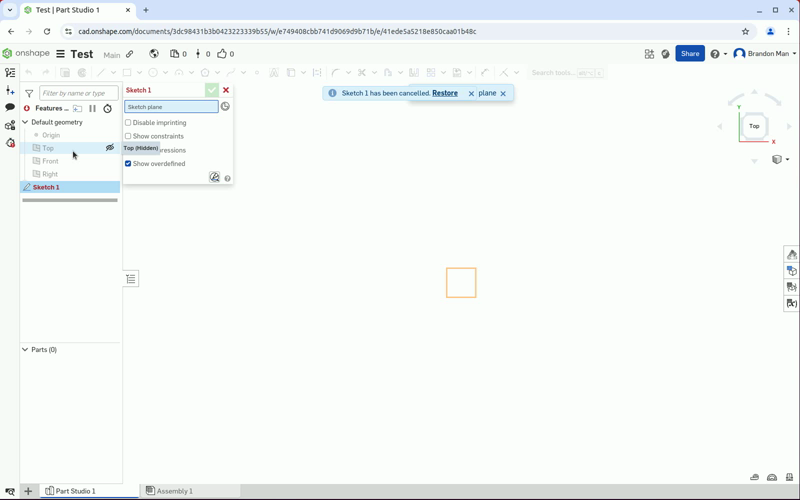
click(73, 150)
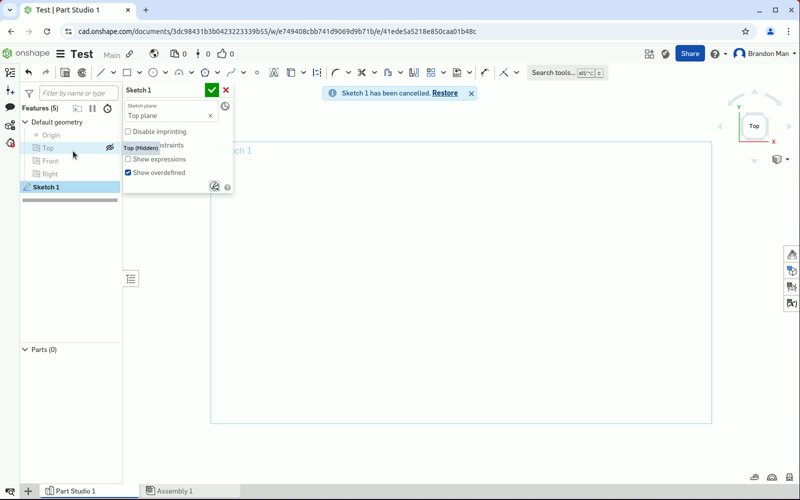
mouse_move(73, 352)
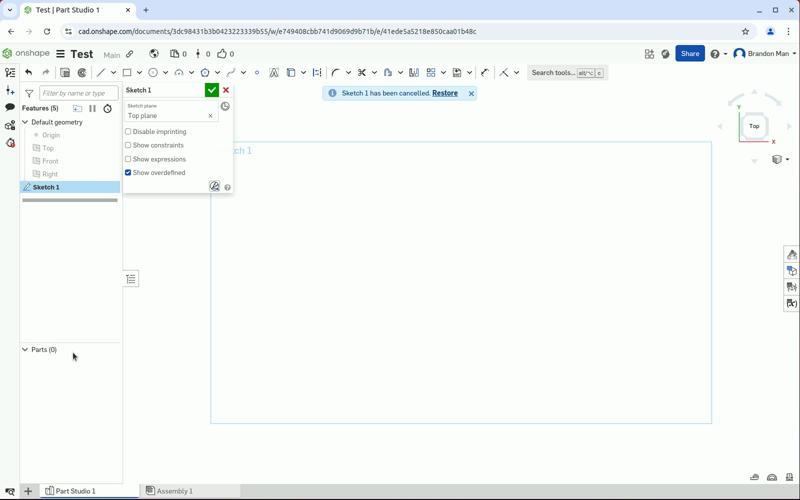
key(y)
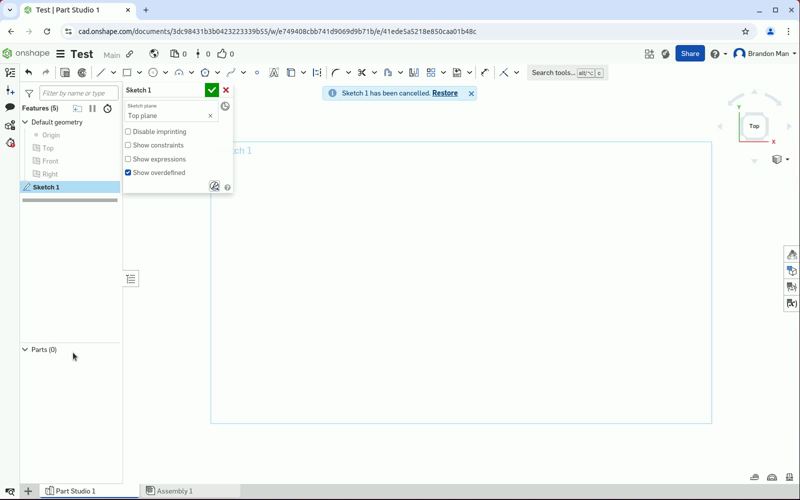
key(c)
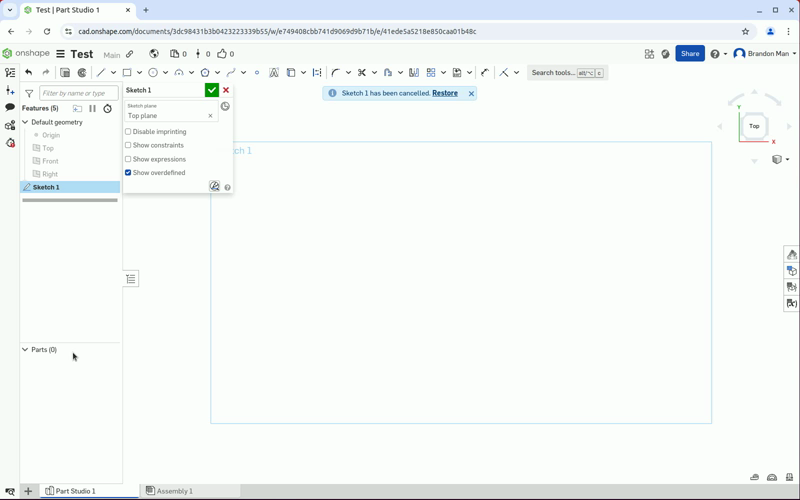
key_down(shift)
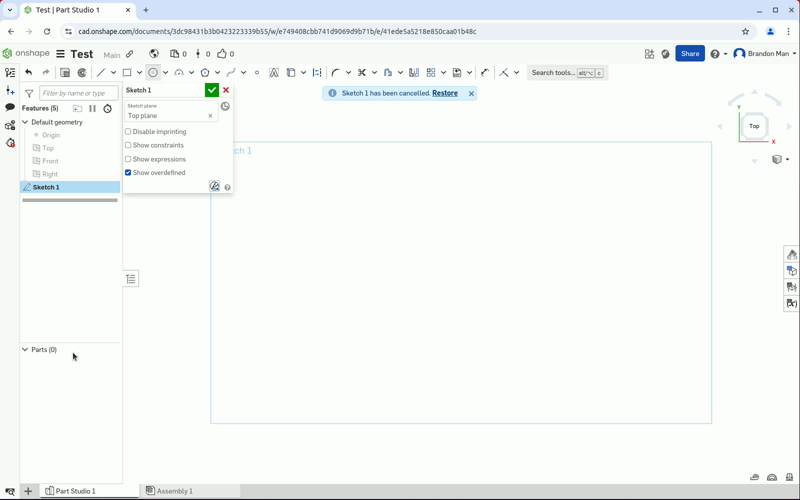
mouse_move(460, 282)
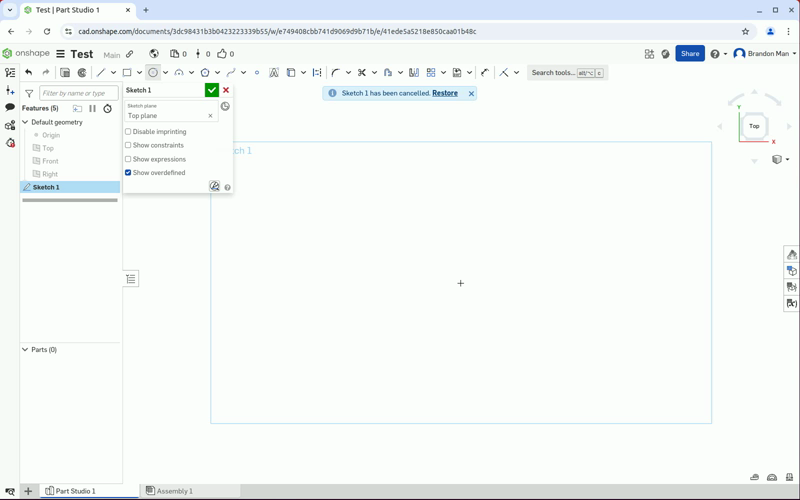
click(460, 282)
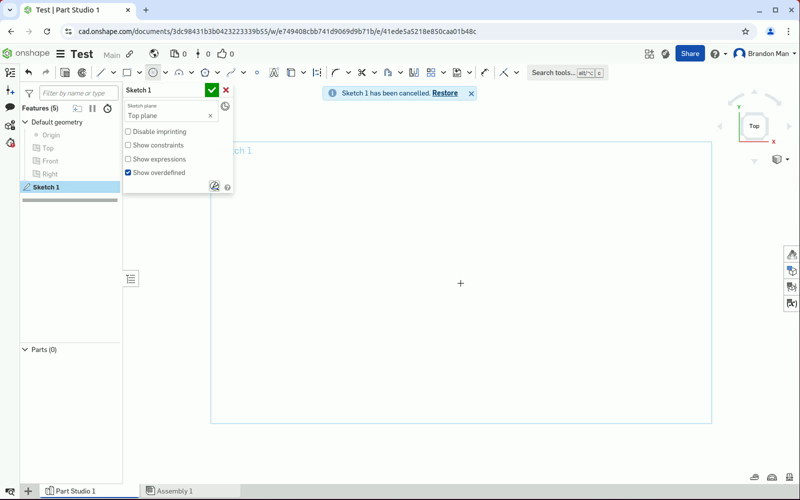
key_up(shift)
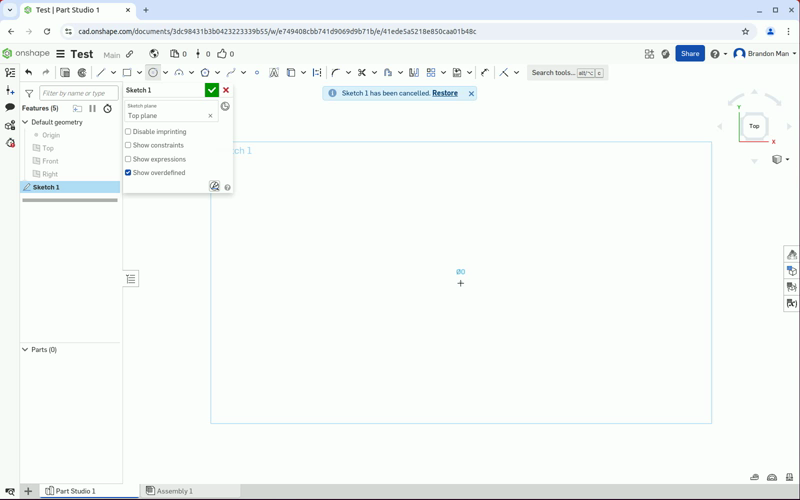
mouse_move(511, 282)
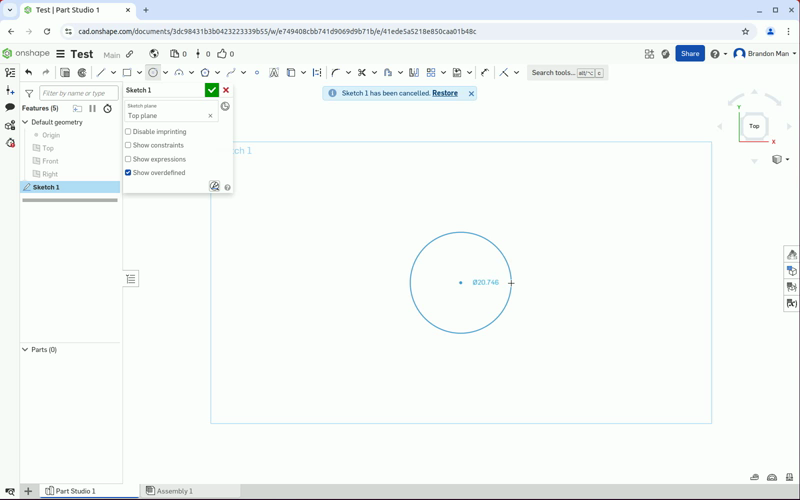
click(511, 282)
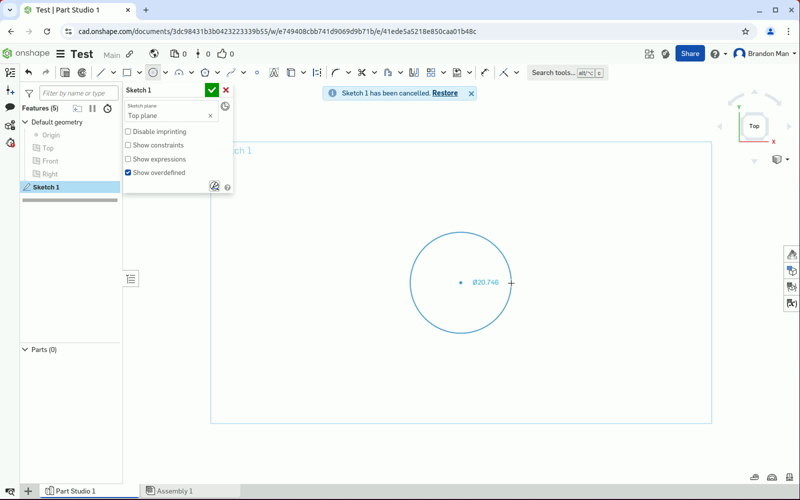
key(esc)
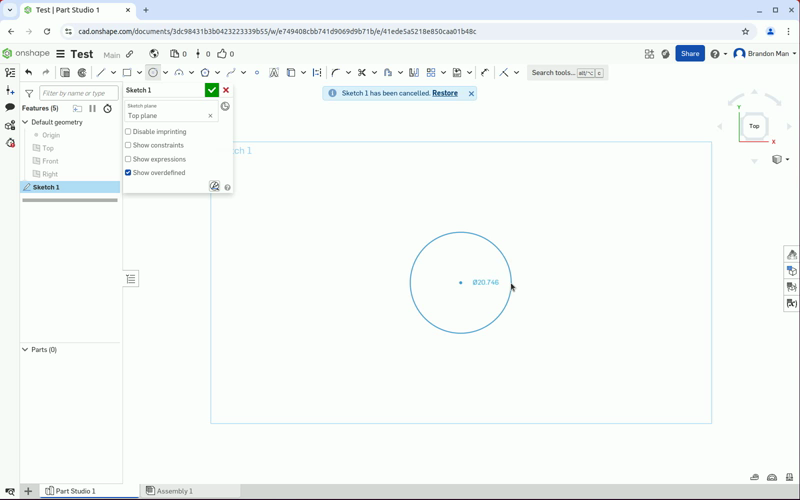
mouse_move(470, 259)
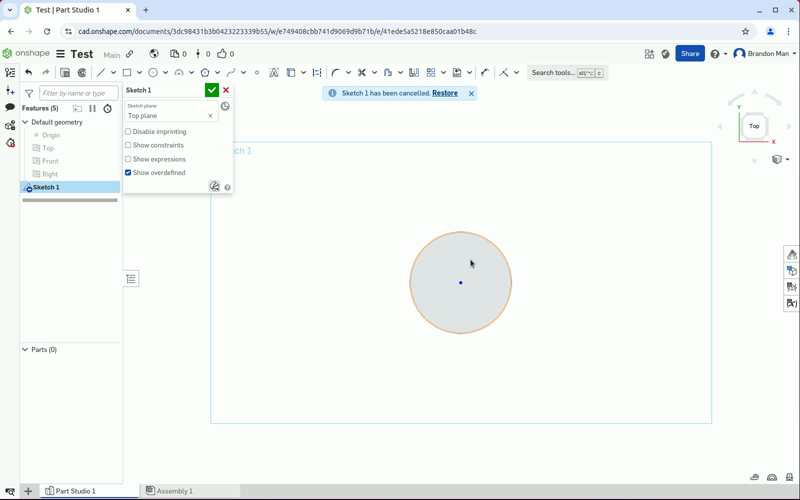
click(470, 259)
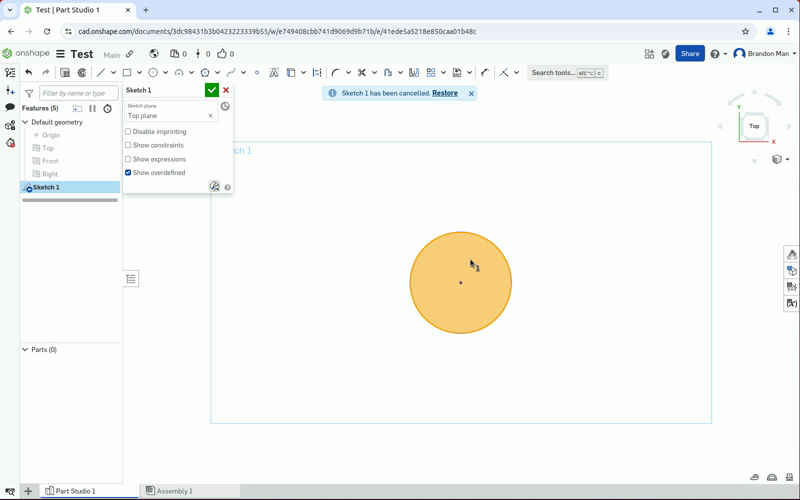
mouse_move(73, 352)
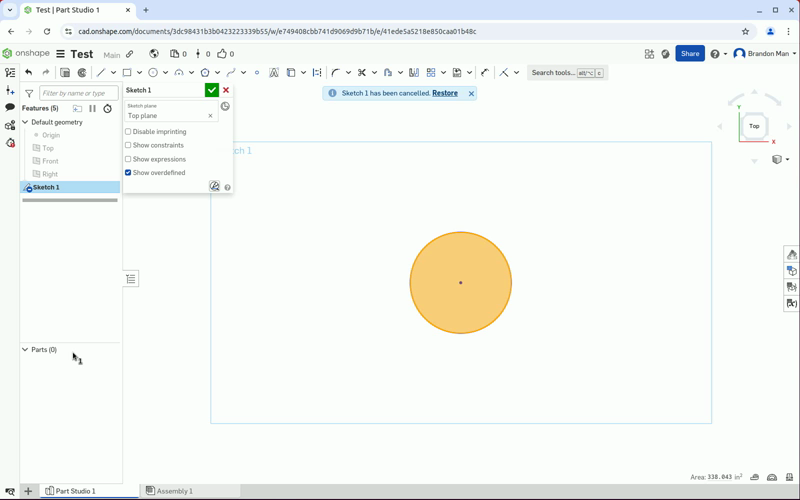
key(shift+y)
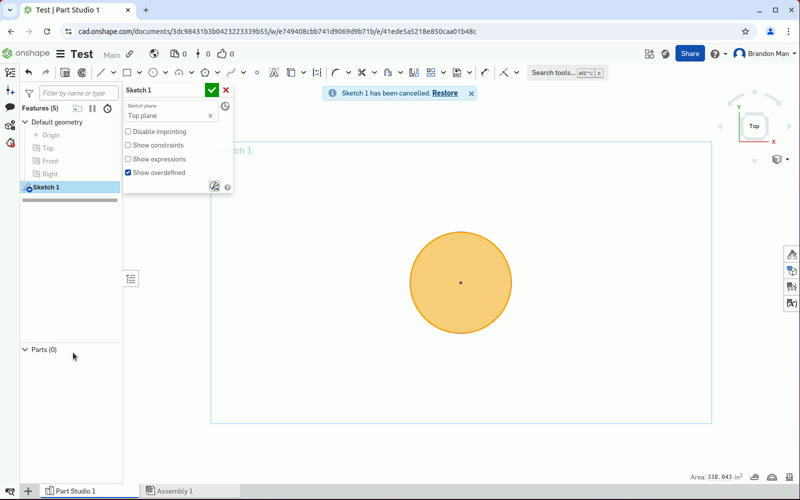
key(shift+e)
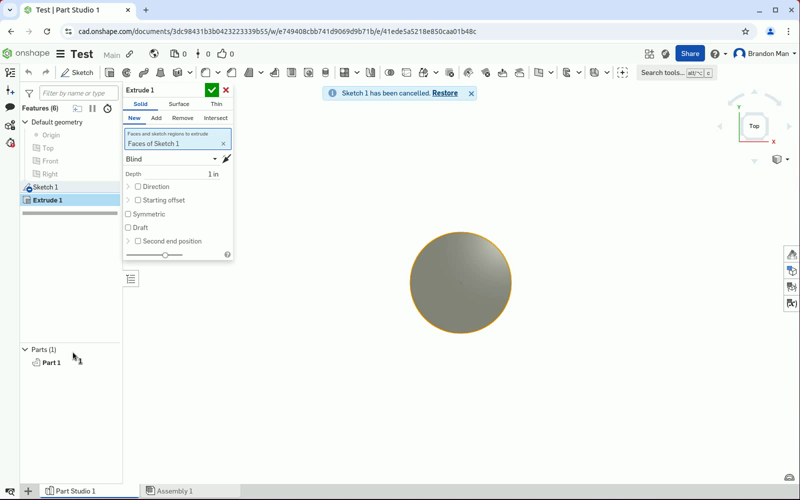
mouse_move(143, 106)
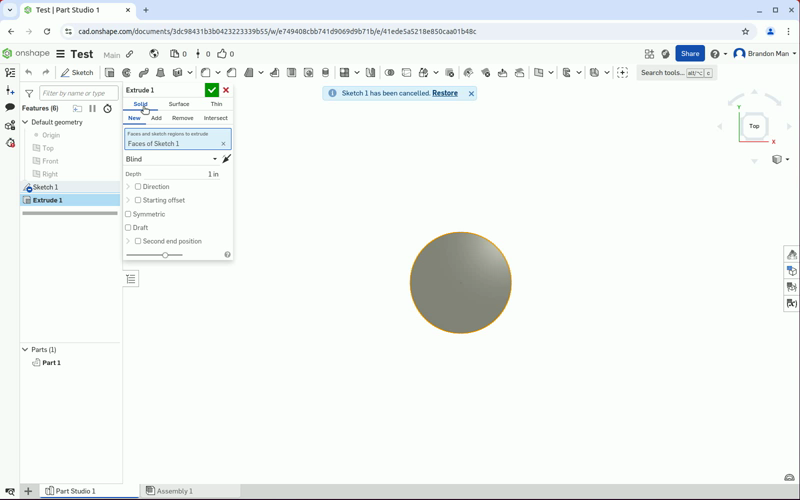
click(143, 106)
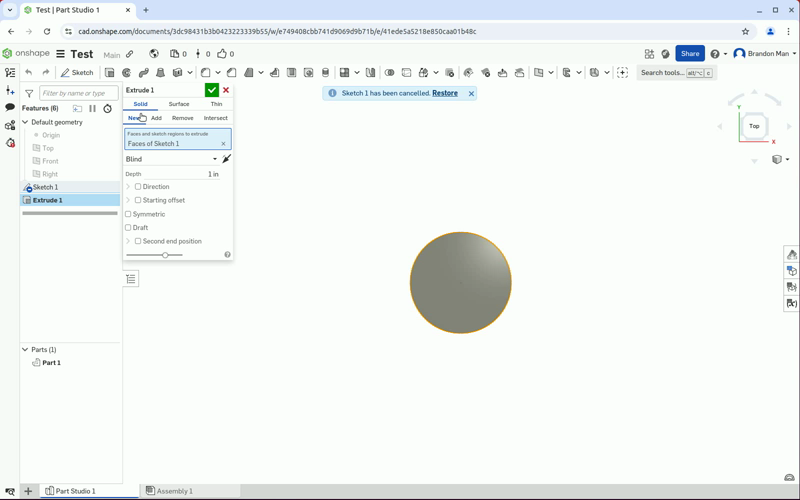
mouse_move(137, 120)
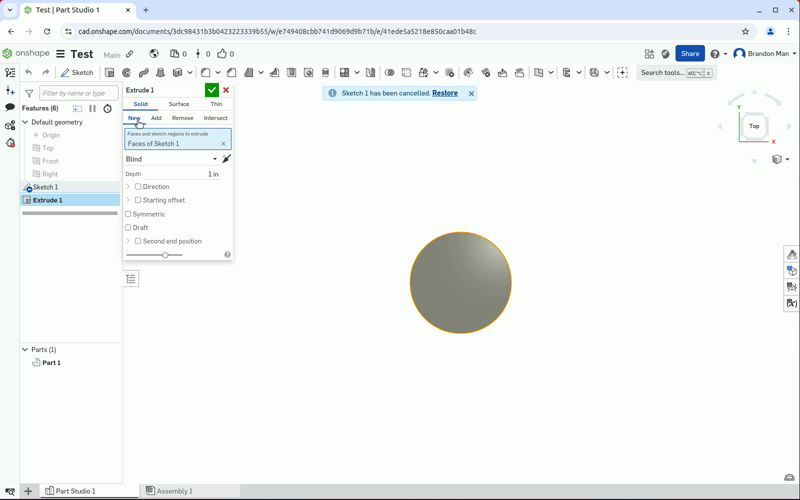
click(137, 120)
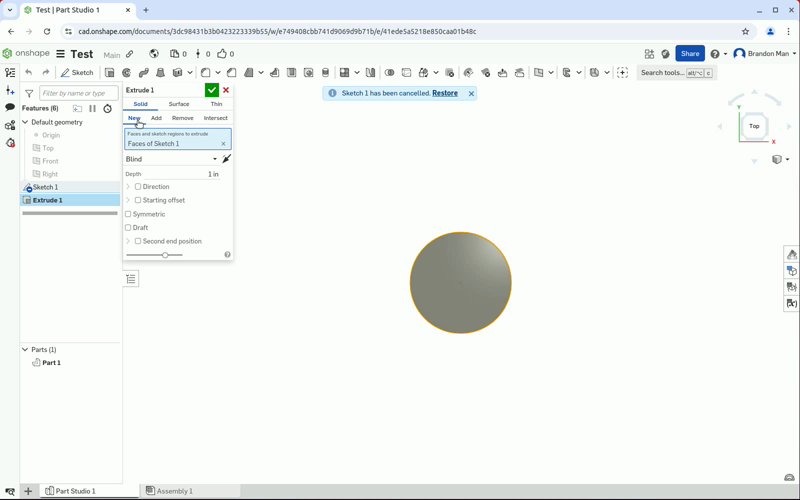
key(tab, 4)
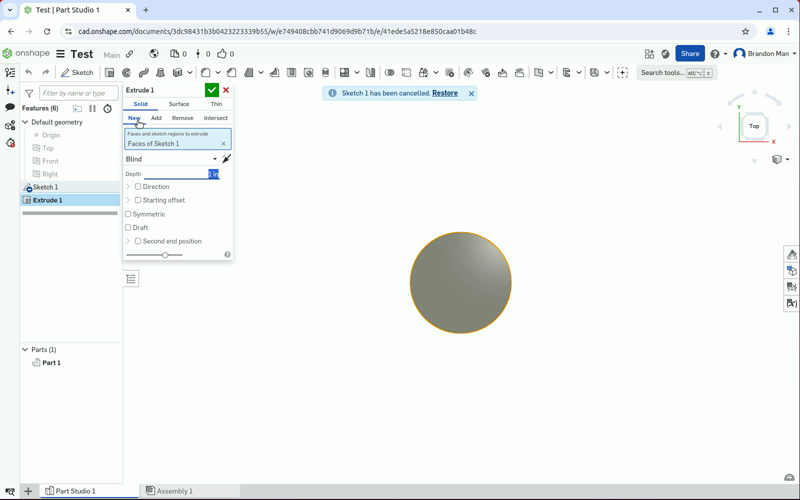
text(23.108)
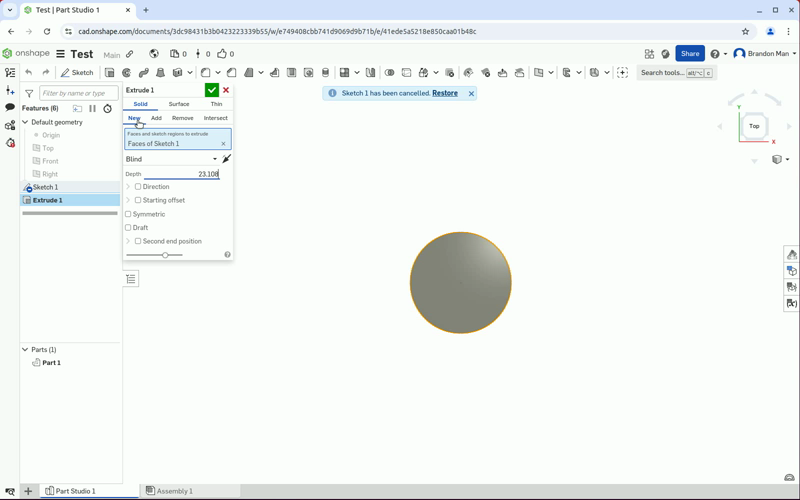
key(enter)
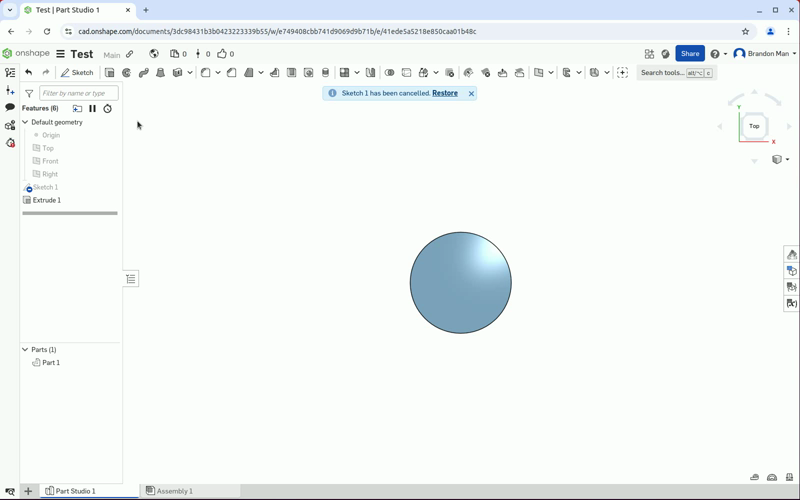
key(shift+h)
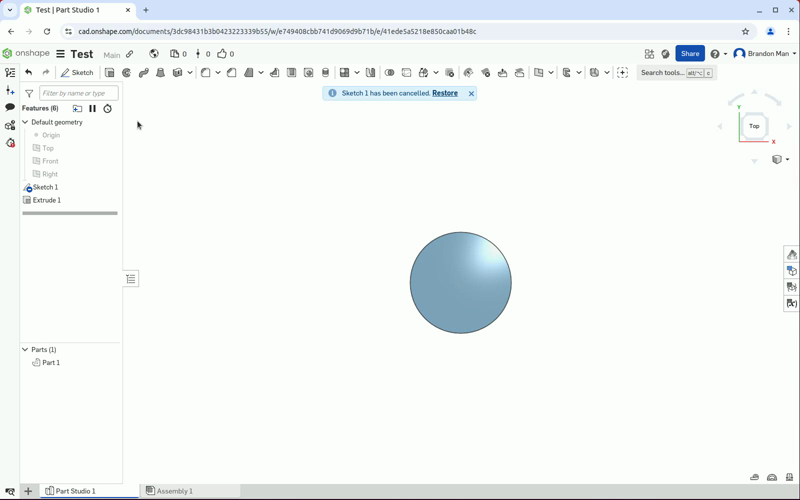
key(shift+h)
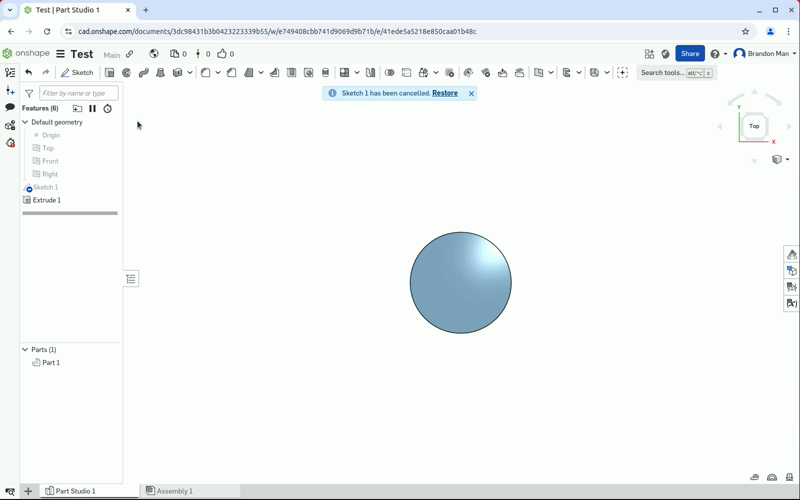
mouse_move(73, 189)
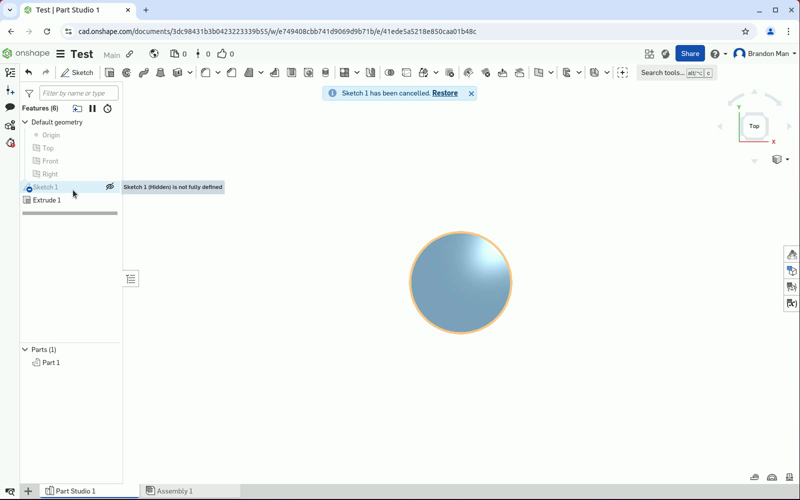
click(73, 189)
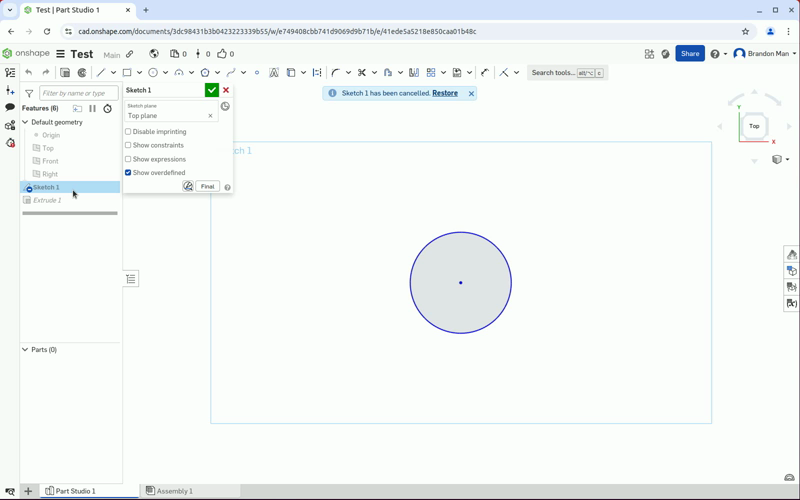
mouse_move(229, 92)
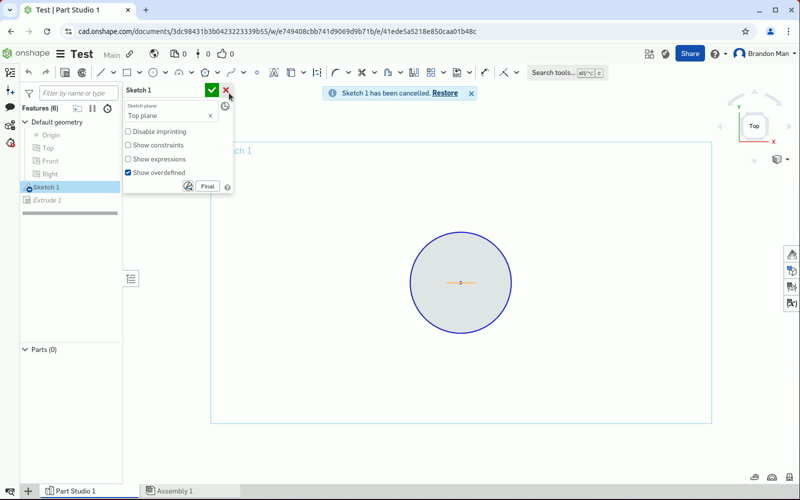
click(229, 92)
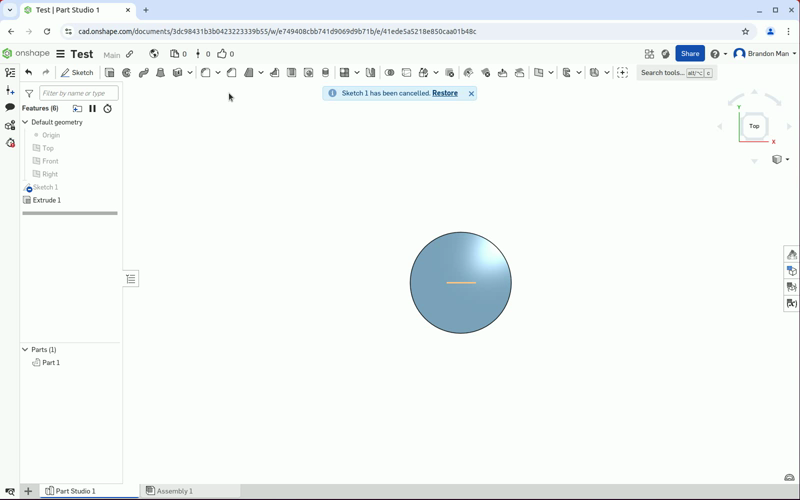
mouse_move(541, 75)
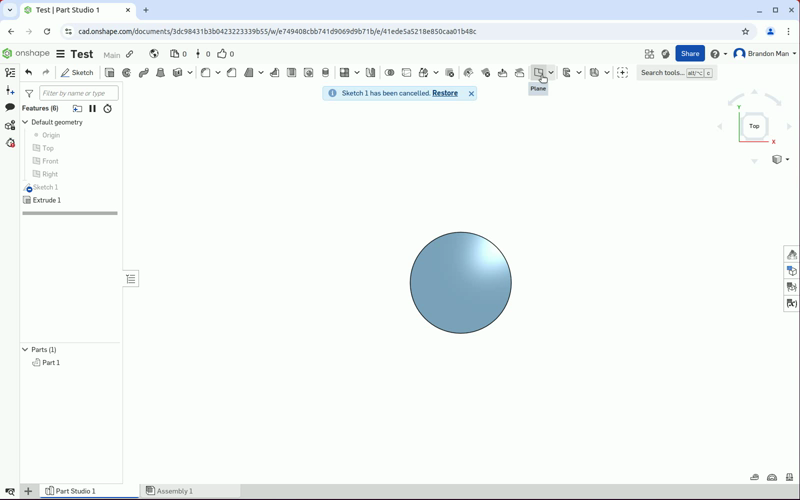
click(541, 75)
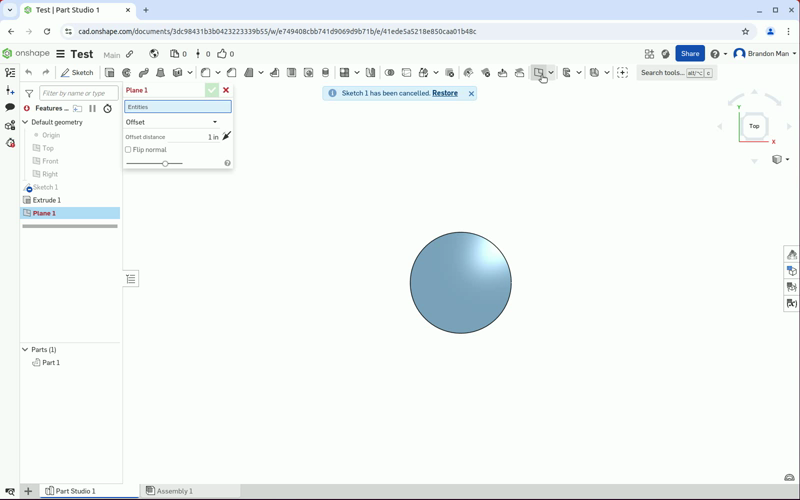
mouse_move(73, 150)
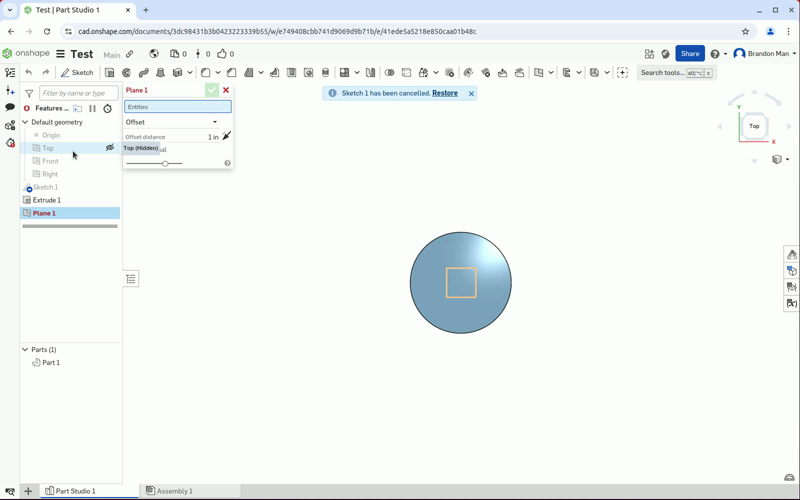
click(73, 150)
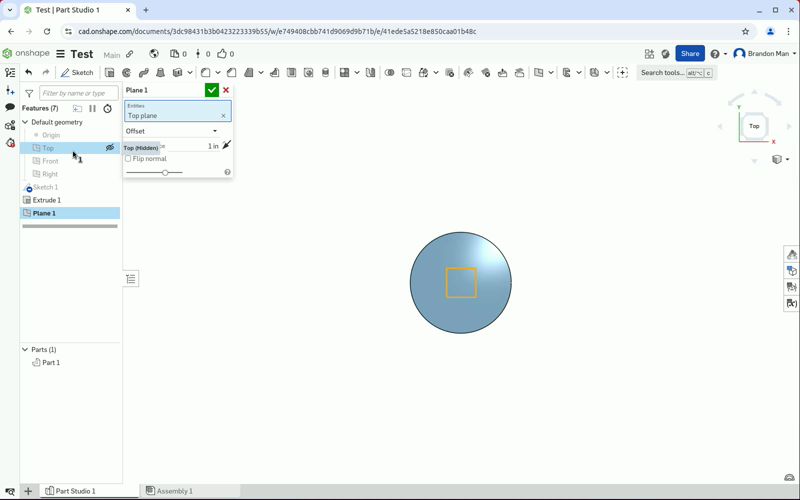
key(tab, 2)
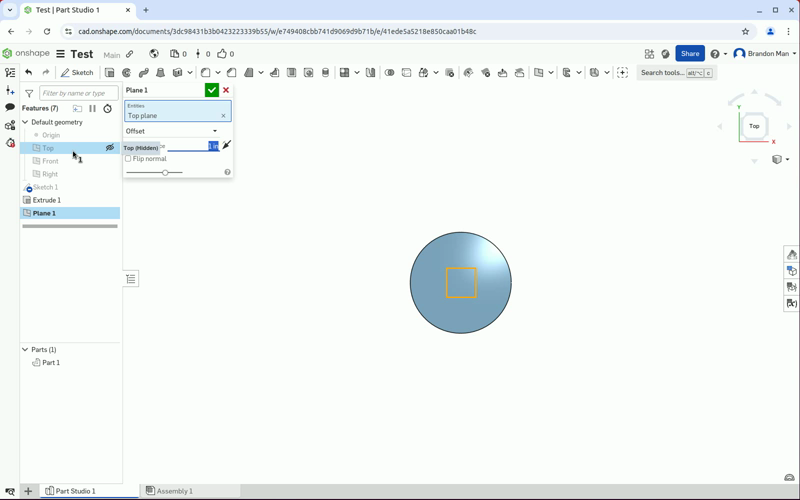
text(23.108)
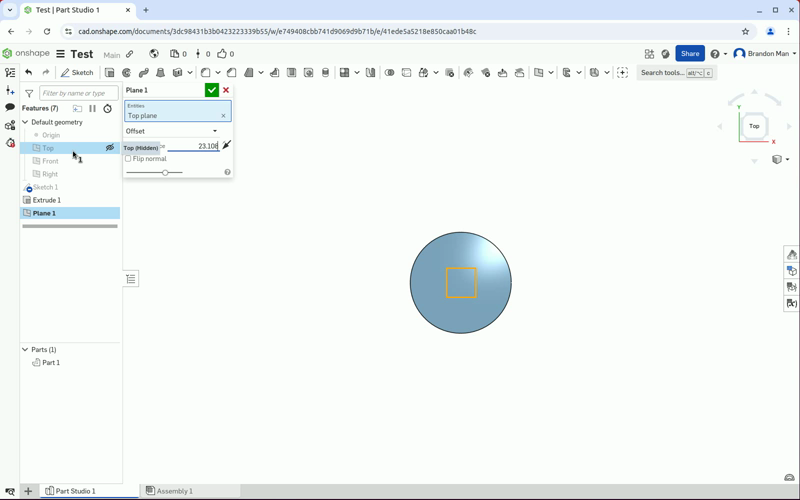
key(enter, 2)
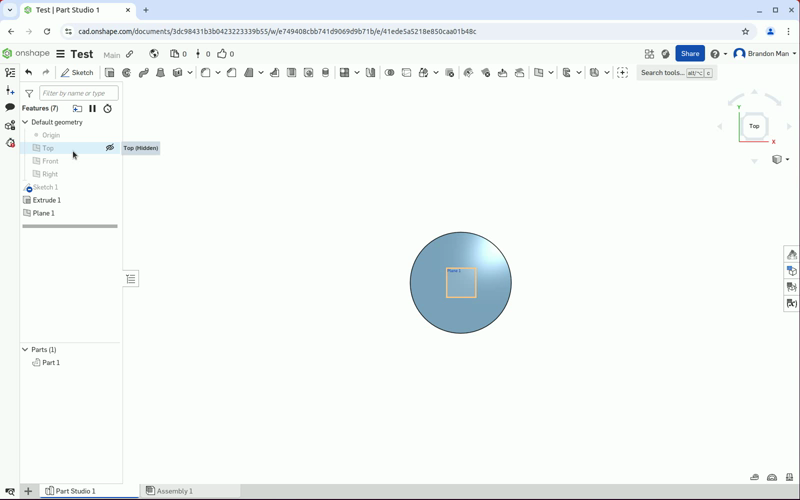
key(shift+s)
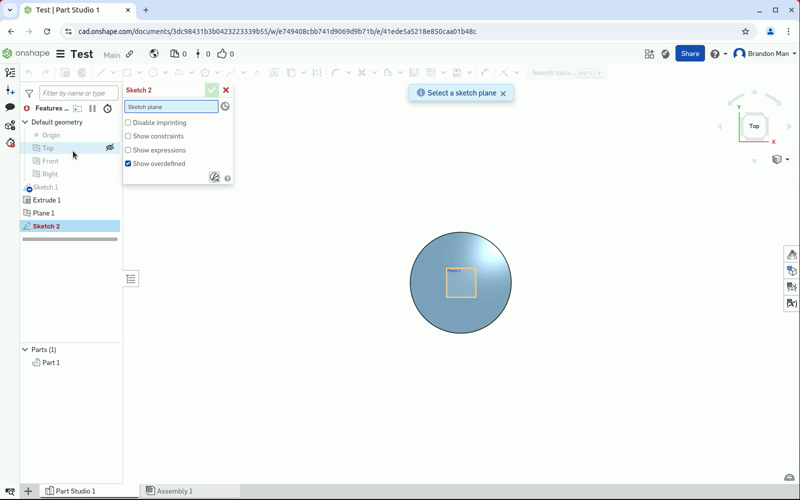
mouse_move(73, 215)
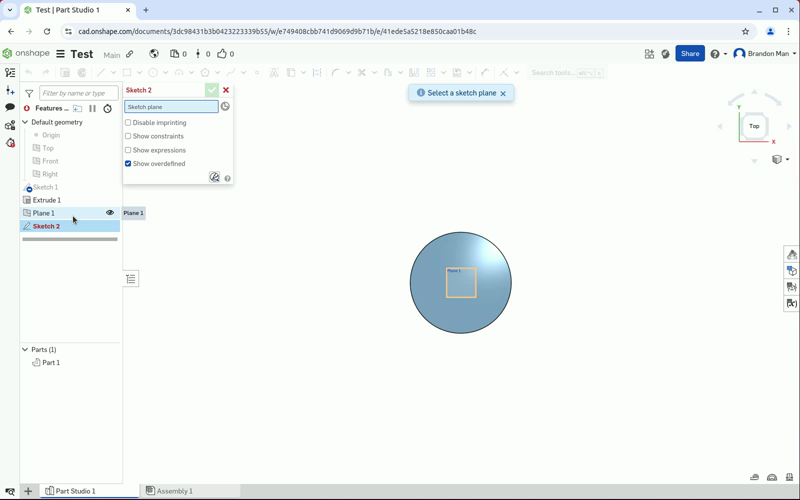
click(73, 215)
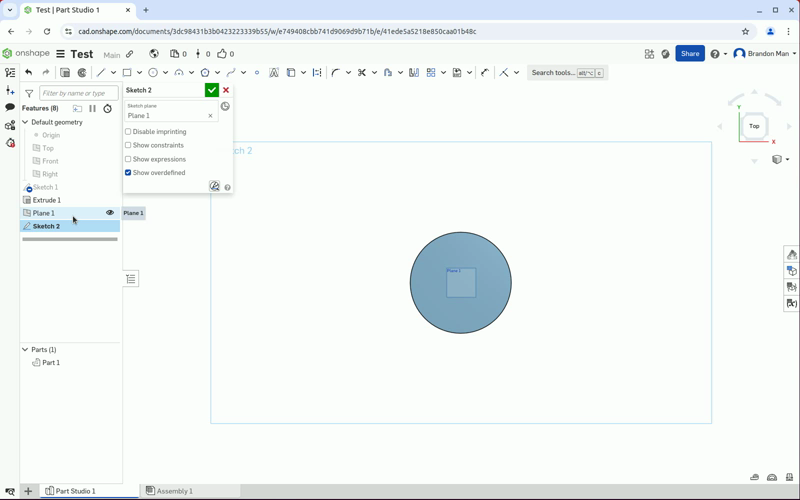
mouse_move(73, 352)
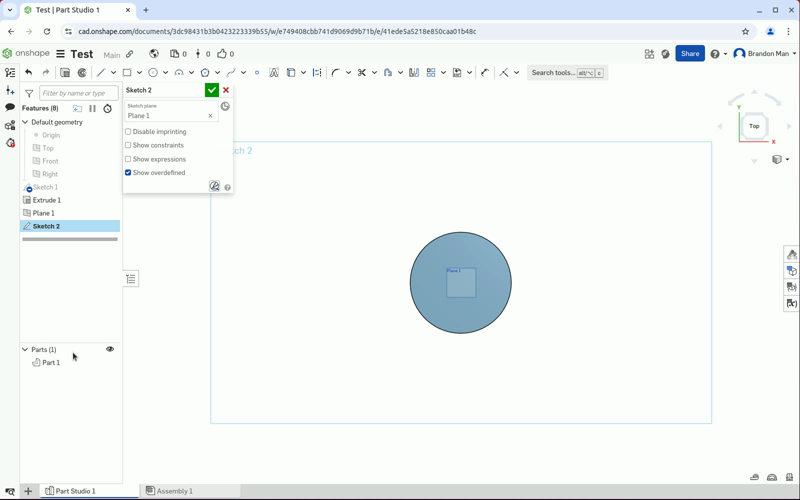
key(y)
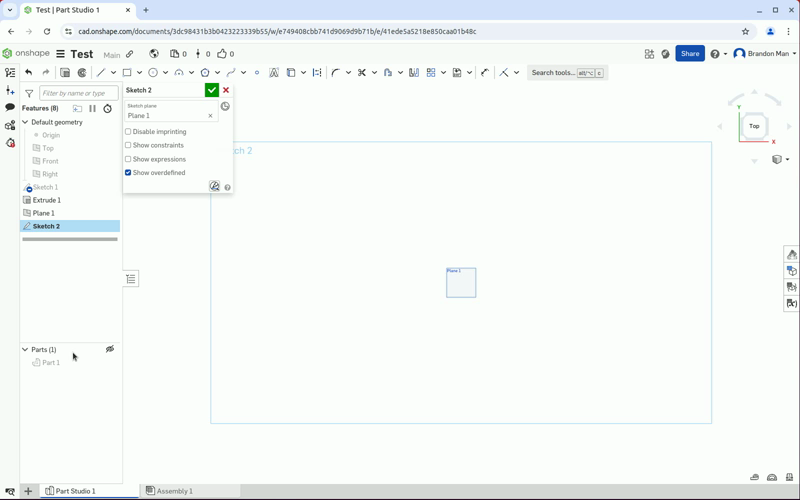
key(c)
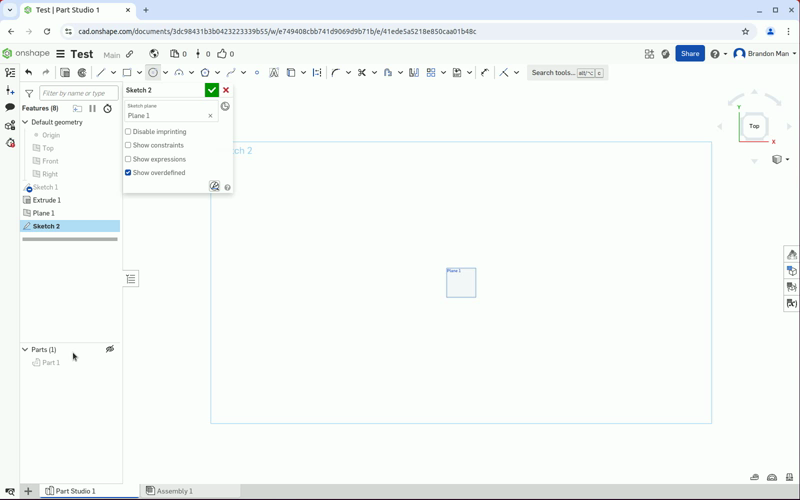
key_down(shift)
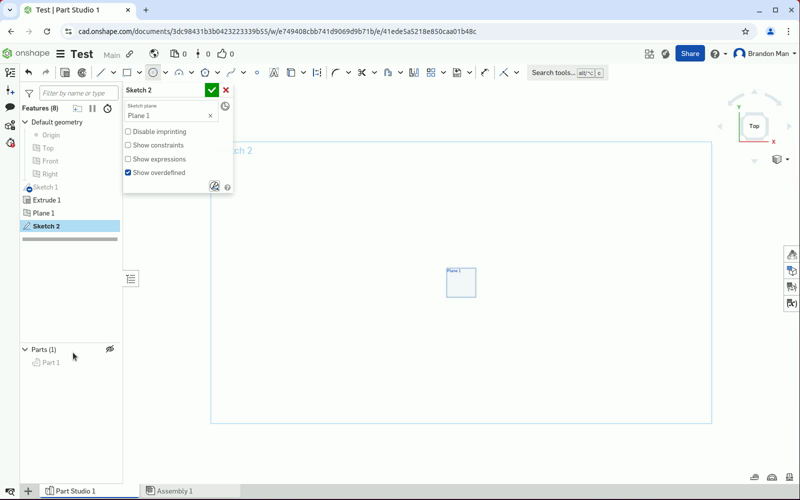
mouse_move(461, 282)
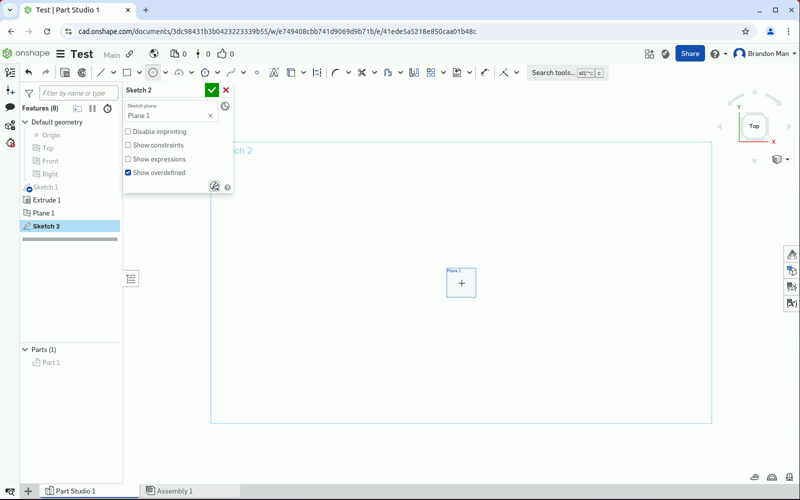
click(461, 282)
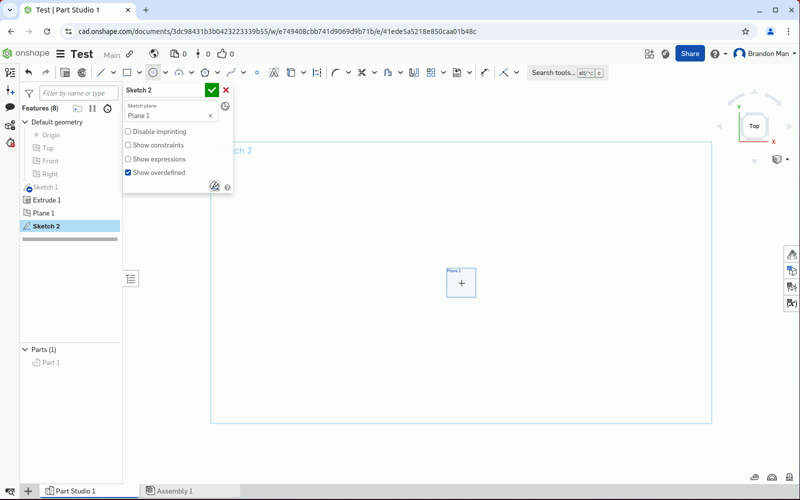
key_up(shift)
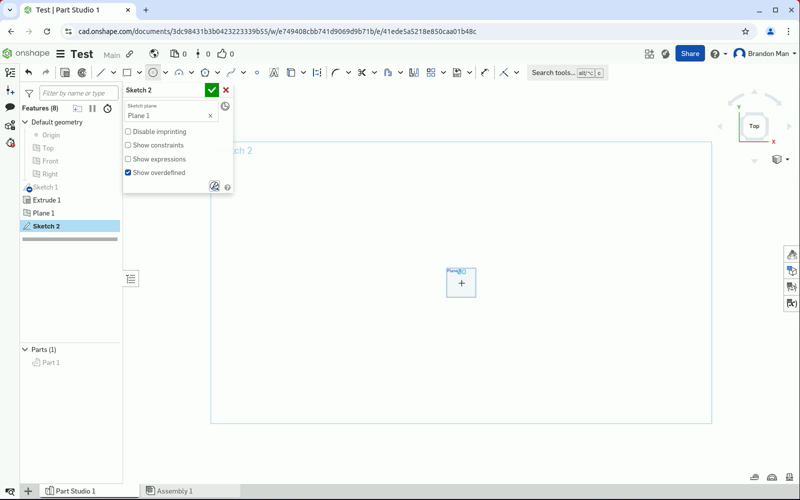
mouse_move(505, 282)
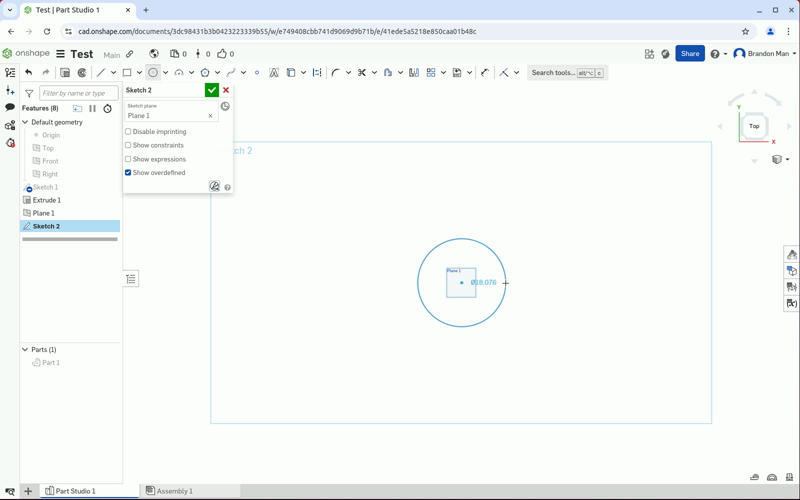
click(505, 282)
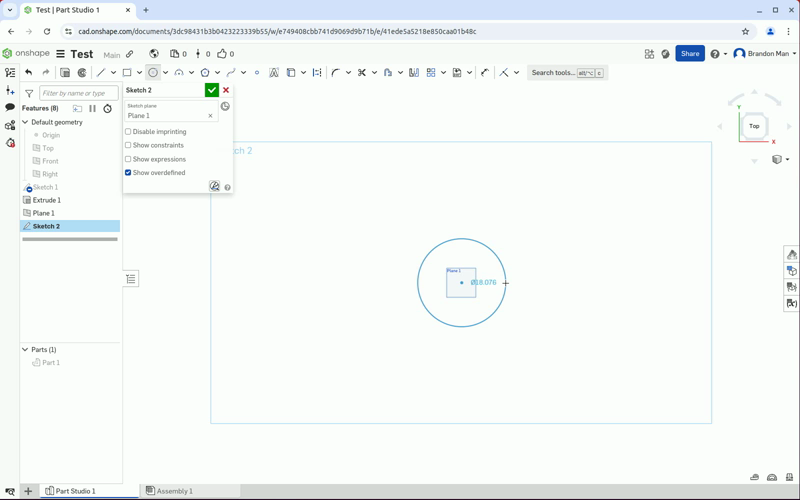
key(esc)
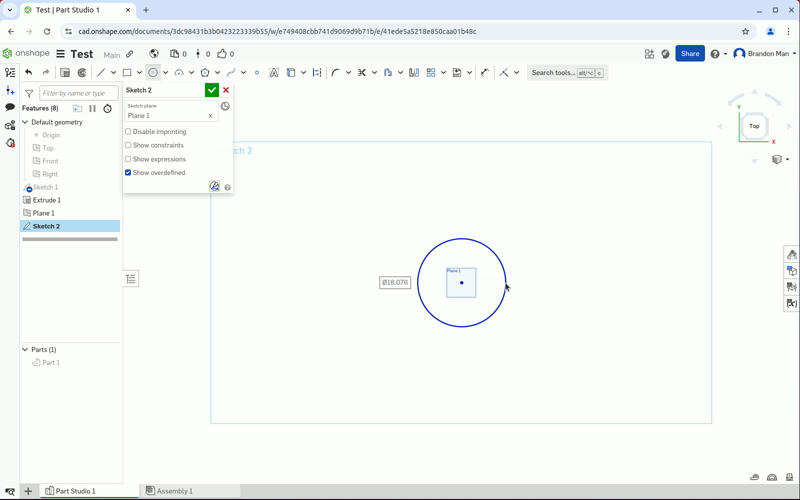
mouse_move(434, 268)
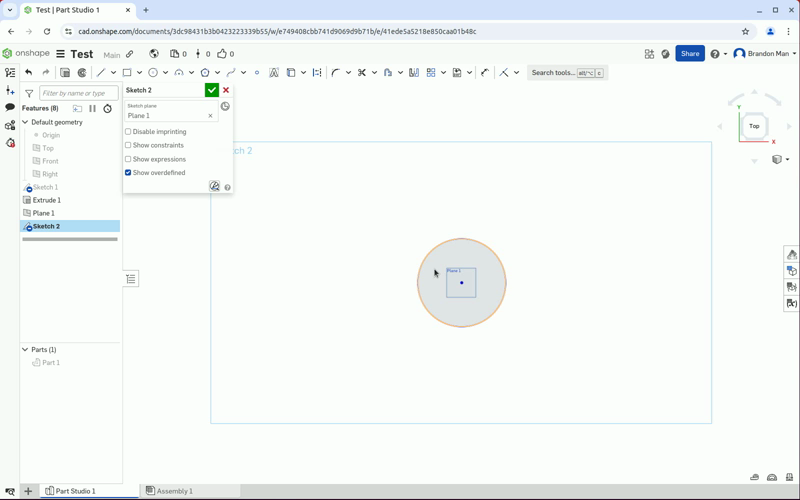
click(434, 268)
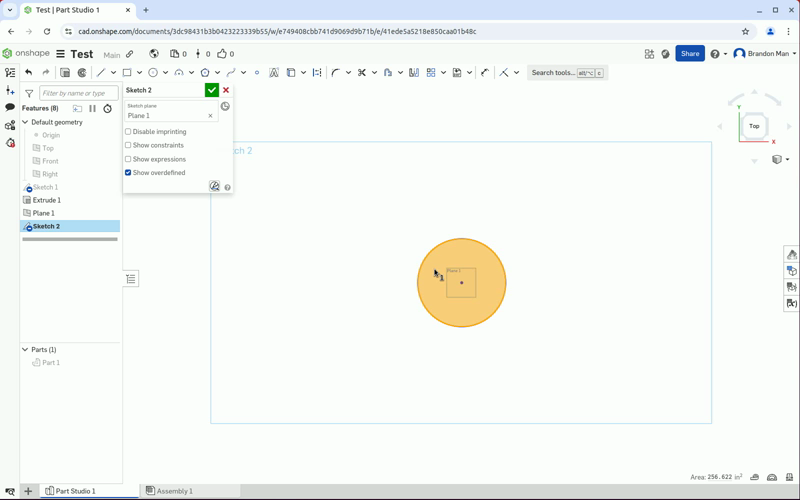
mouse_move(73, 352)
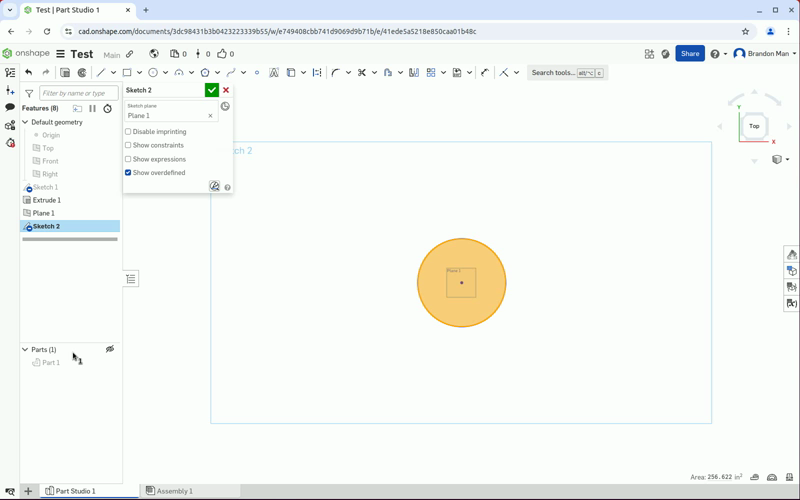
key(shift+y)
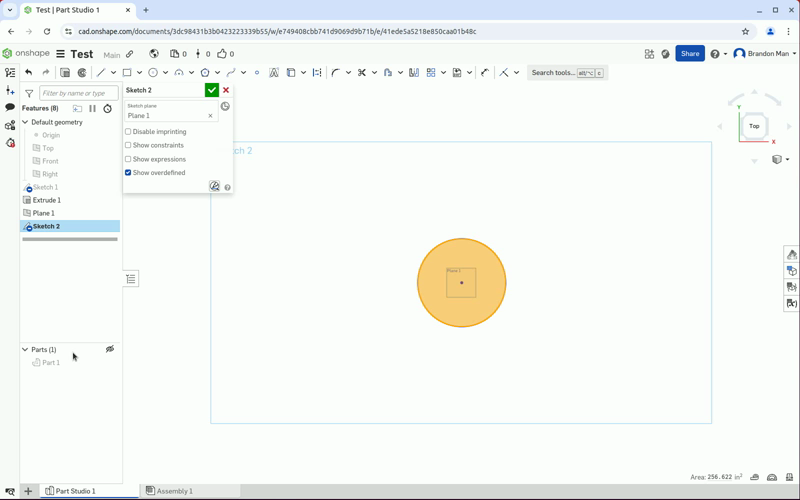
key(shift+e)
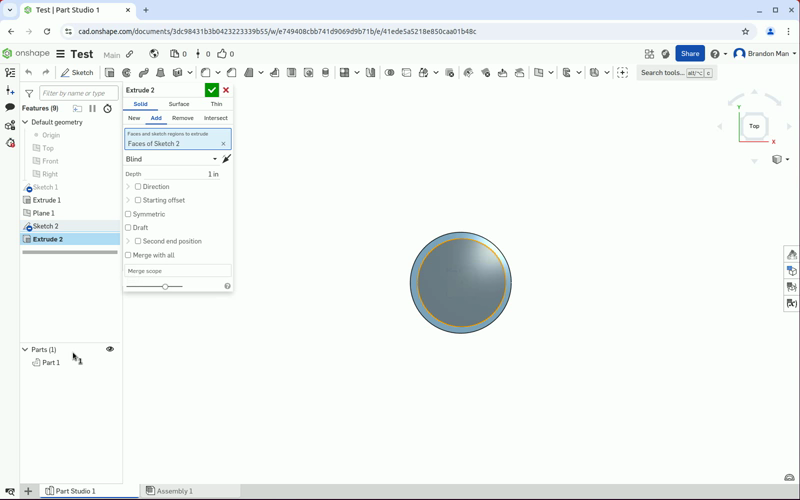
mouse_move(143, 106)
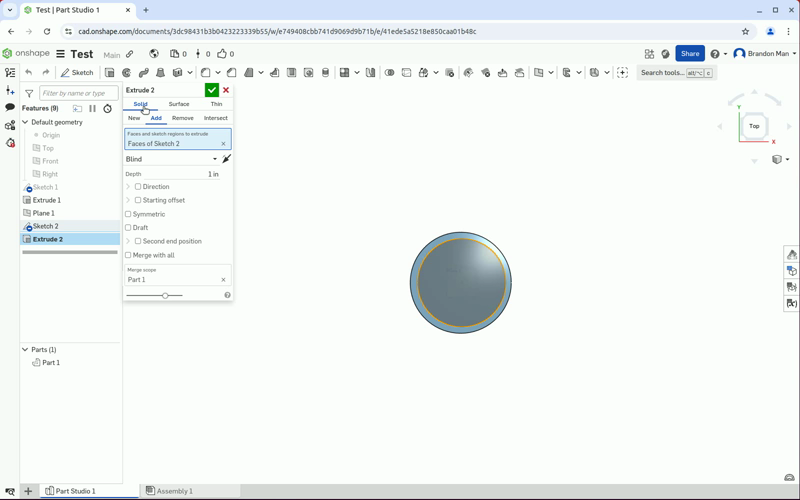
click(143, 106)
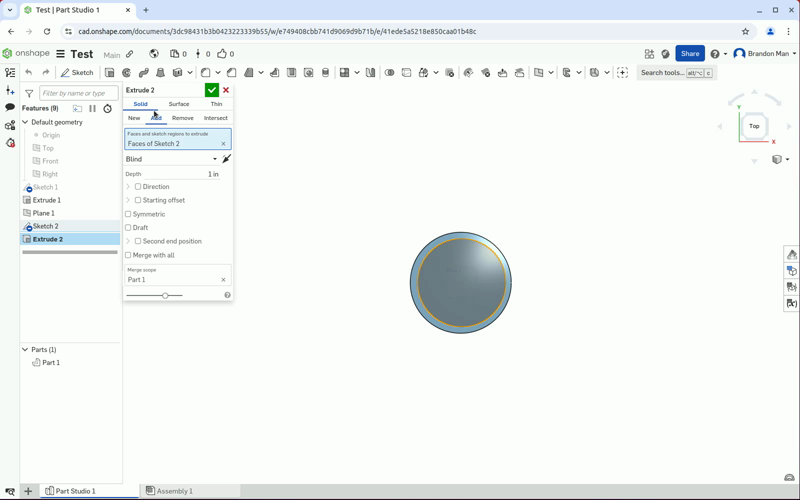
mouse_move(186, 120)
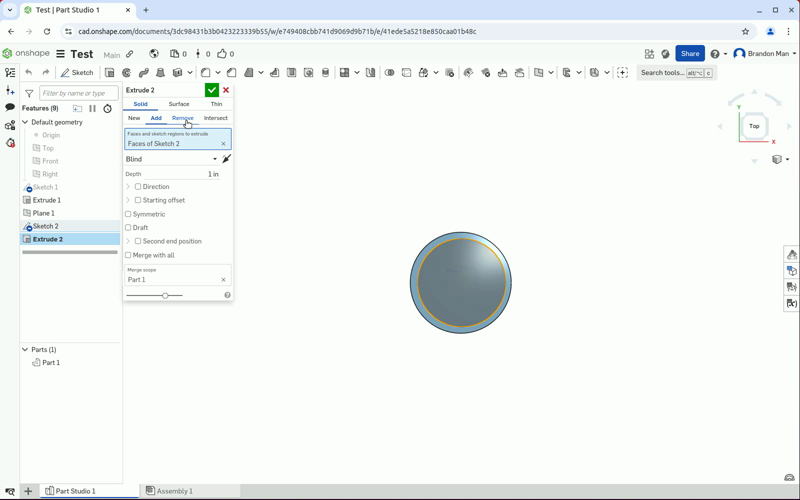
click(186, 120)
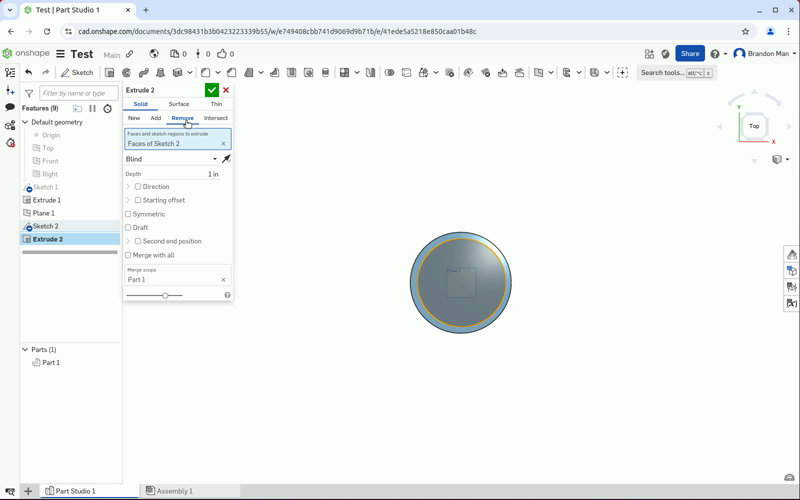
key(tab, 4)
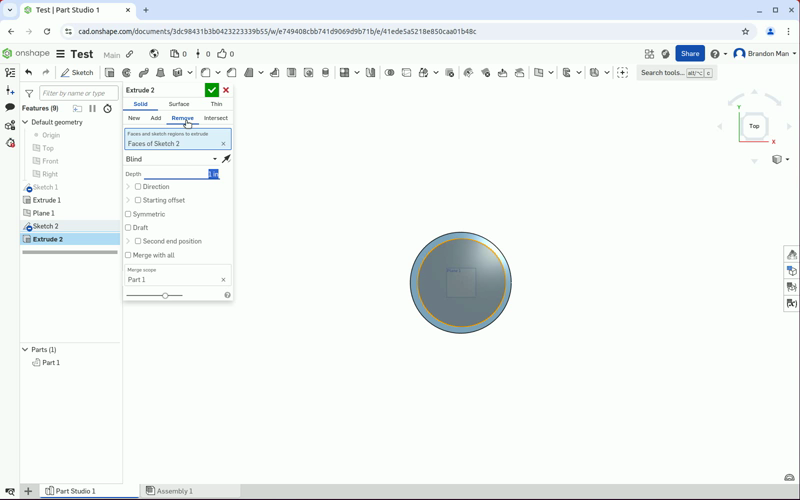
text(21.183)
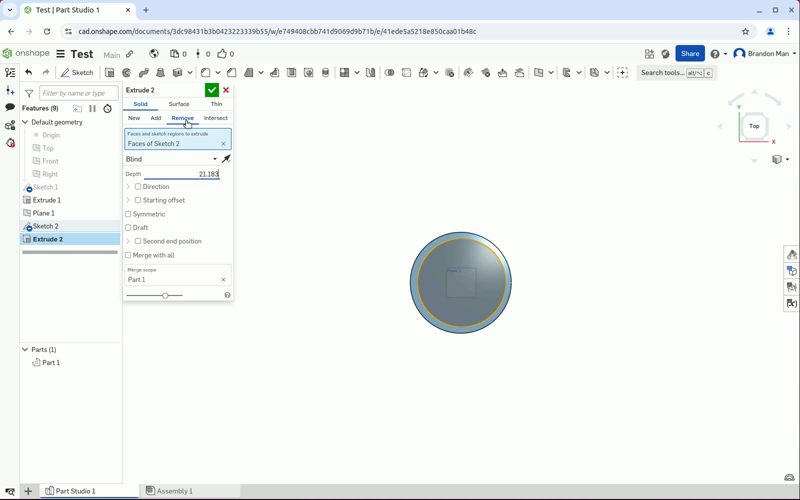
key(tab, 6)
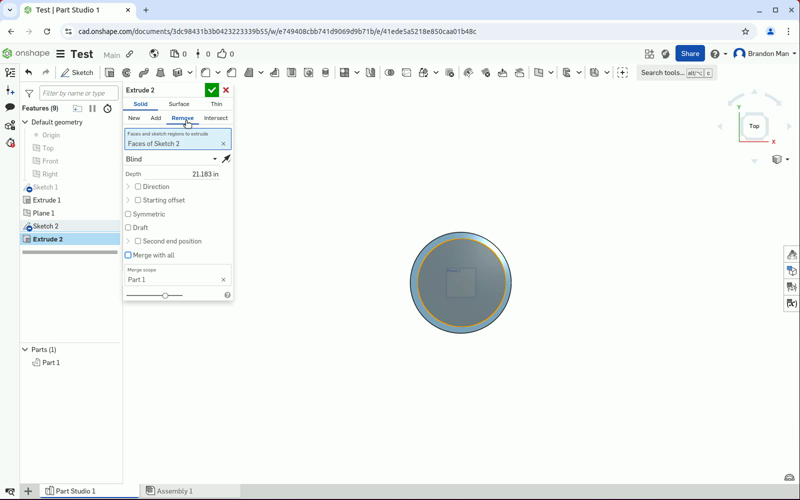
key(space)
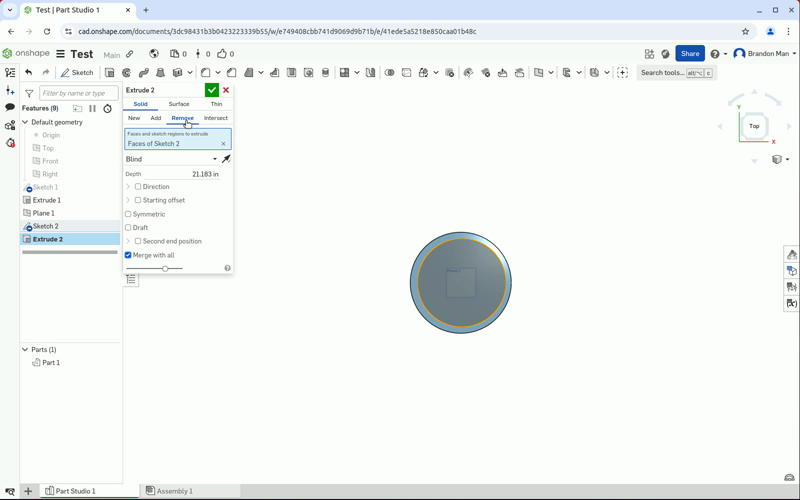
key(enter)
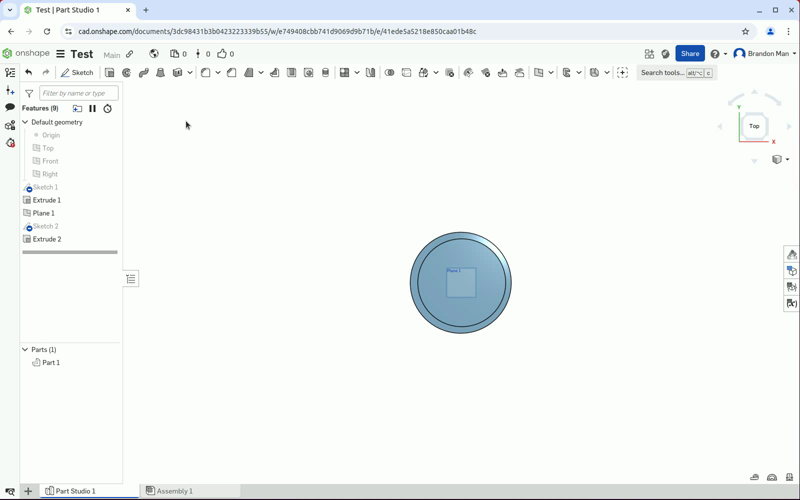
key(shift+h)
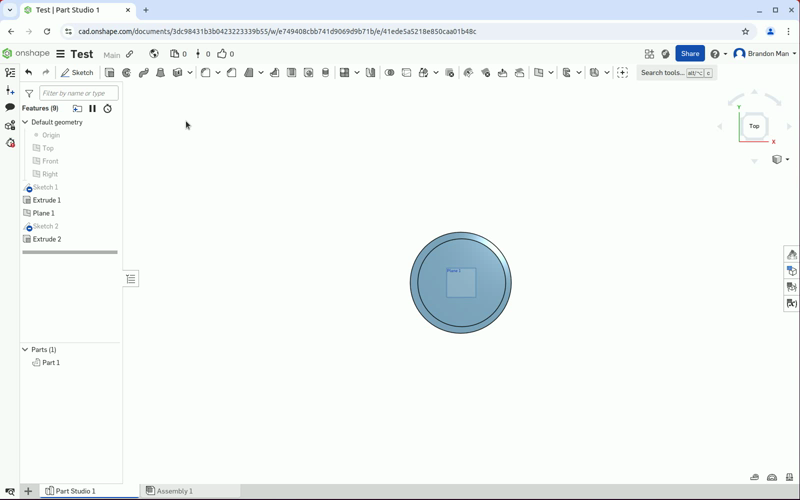
key(shift+h)
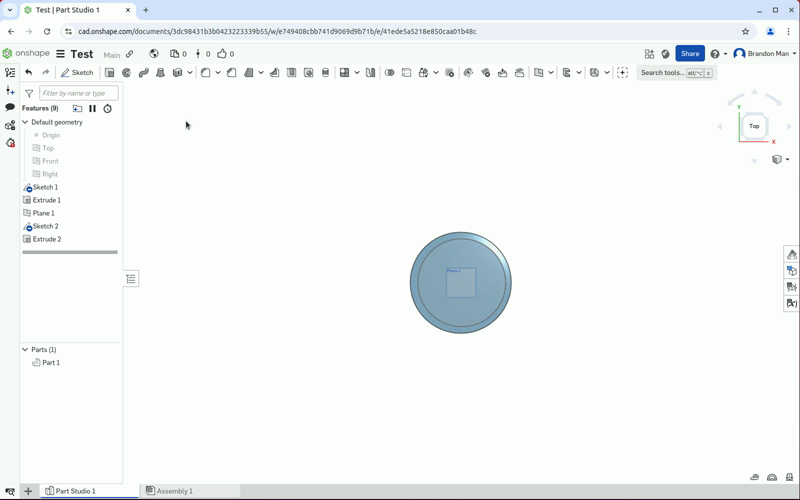
key(shift+7)
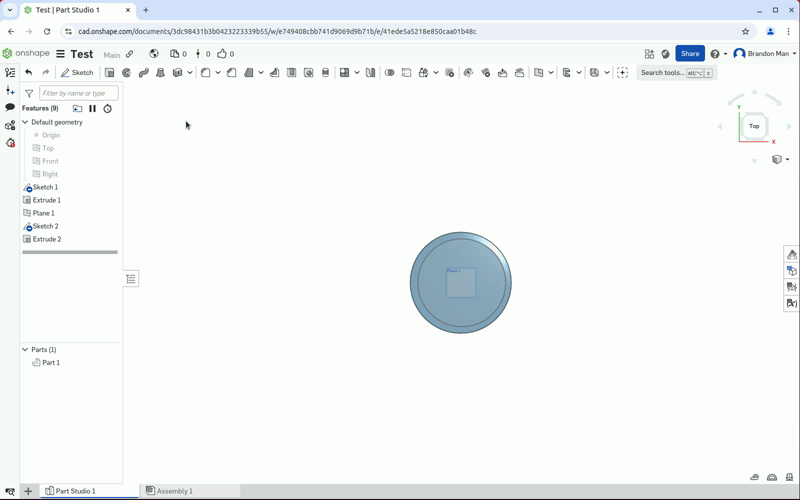
key(up, 3)
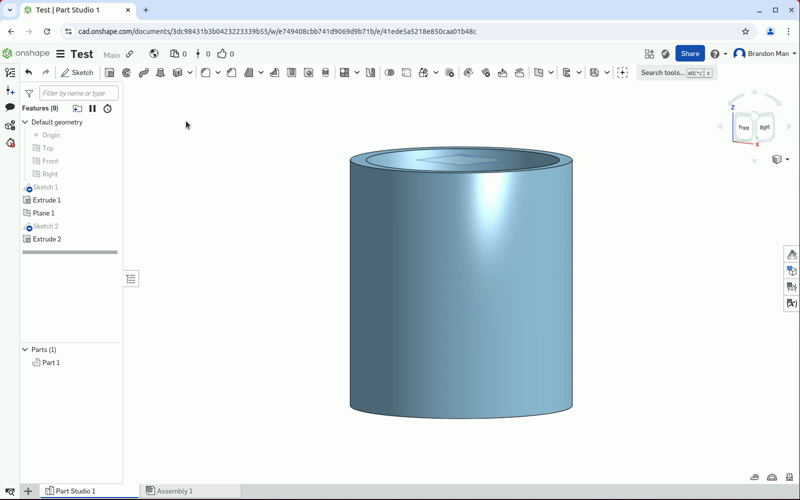
key(left, 3)
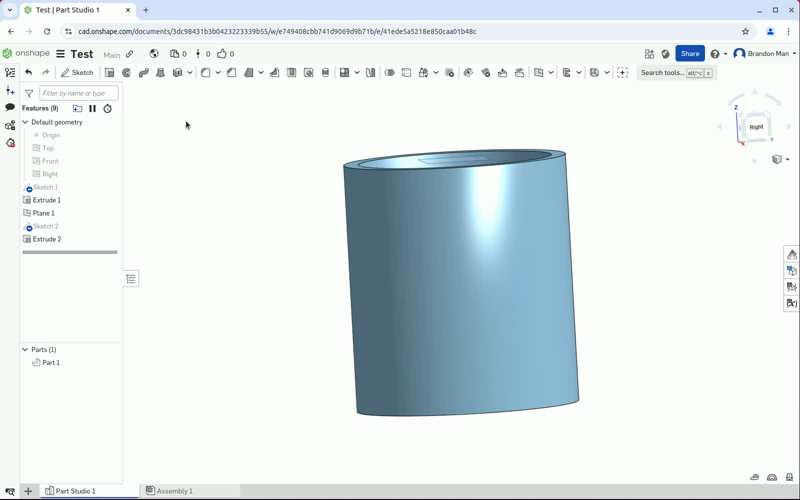
key(right, 3)
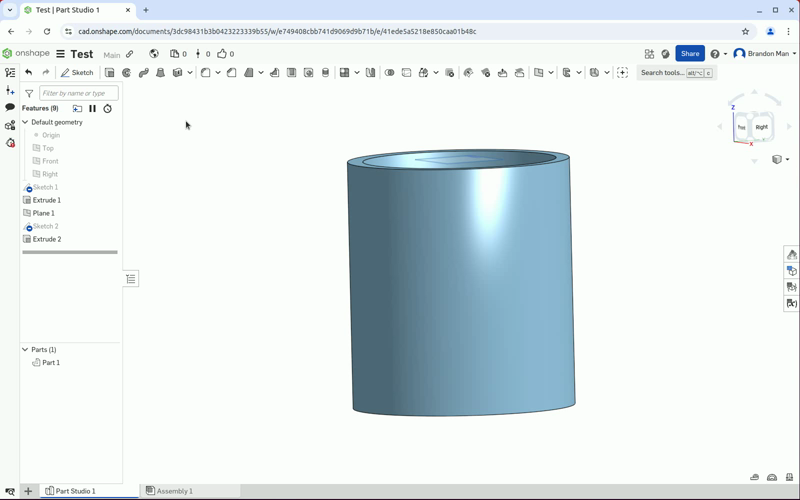
key(down, 3)
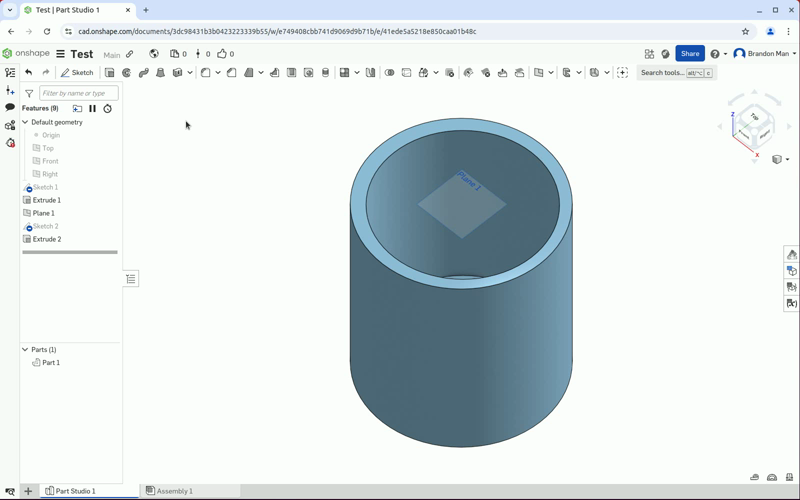
mouse_move(73, 189)
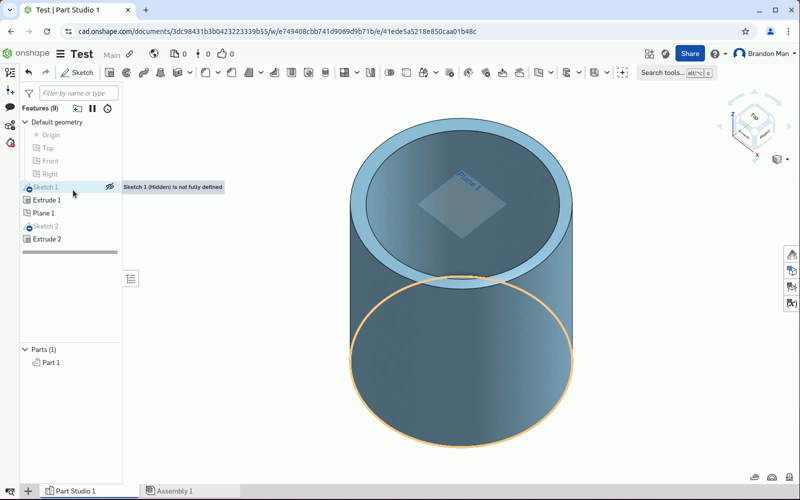
click(73, 189)